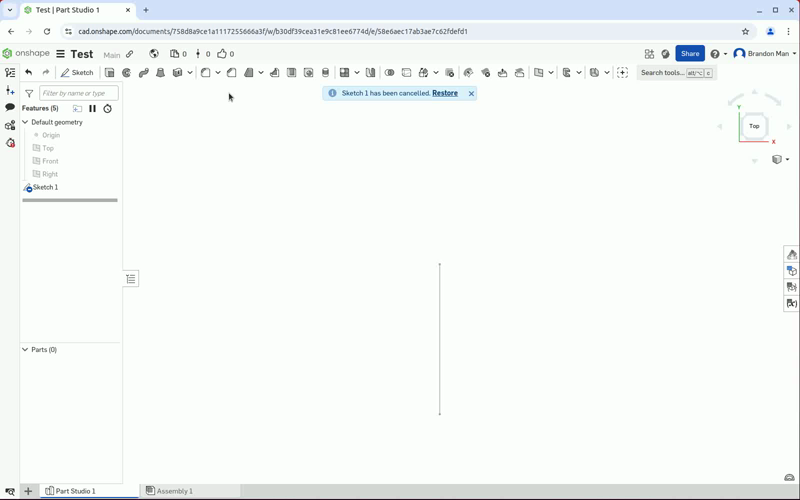
key(shift+h)
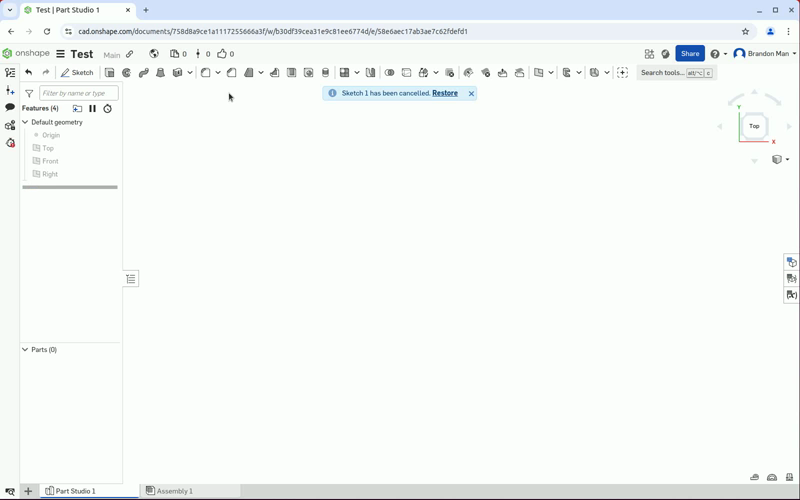
mouse_move(73, 352)
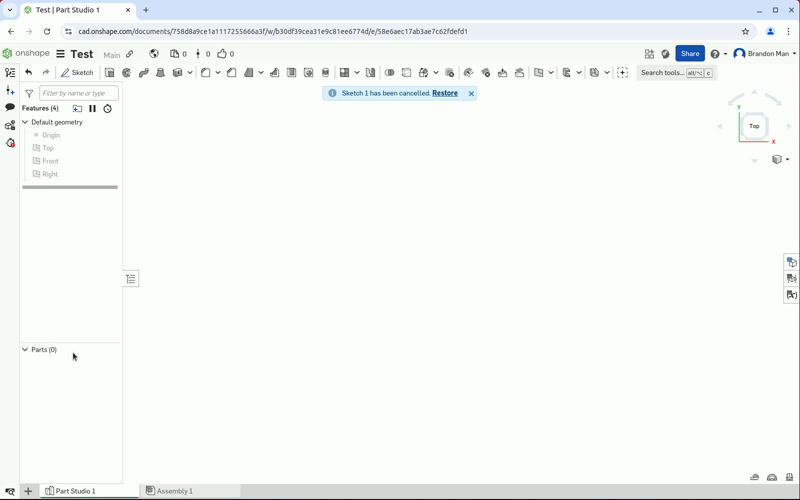
key(y)
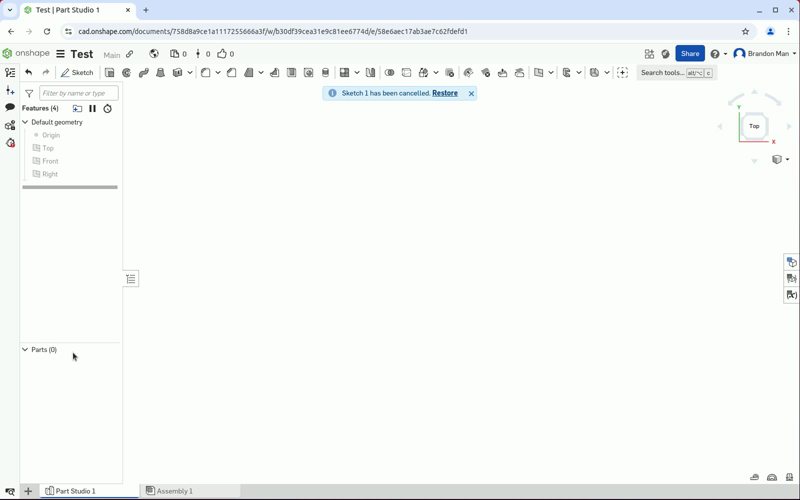
key(shift+p)
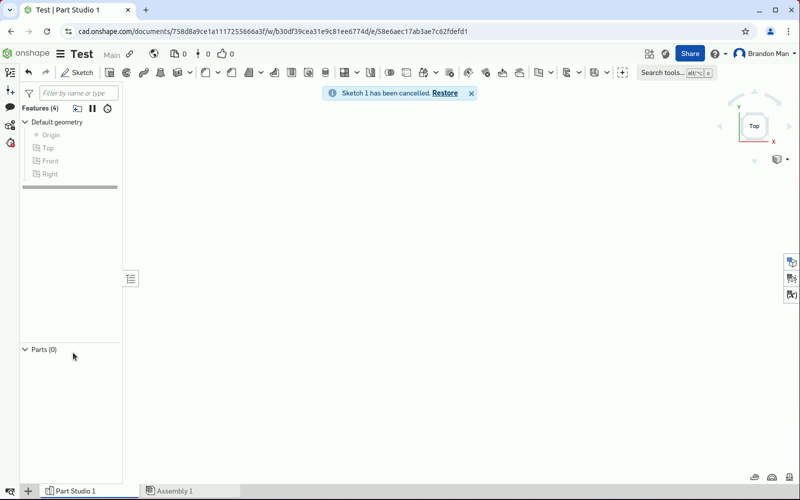
key(space)
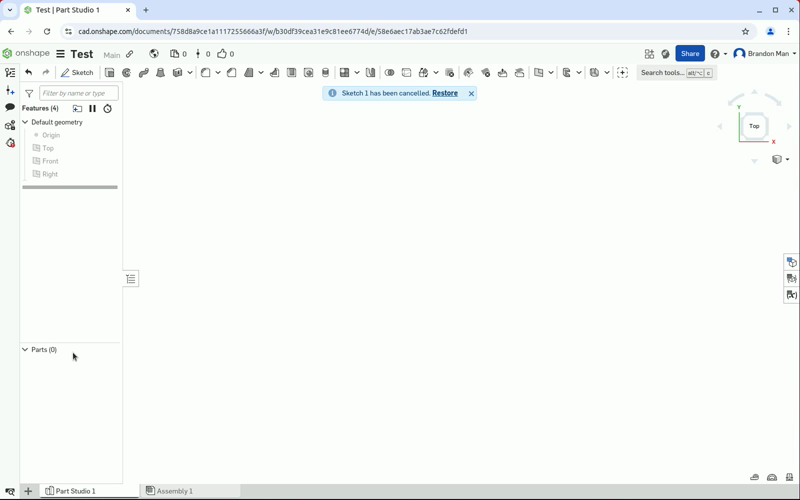
key_down(shift)
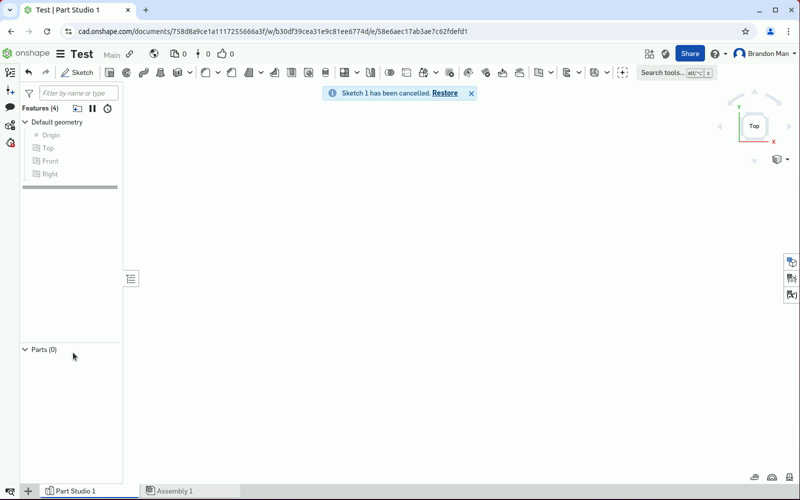
key(up)
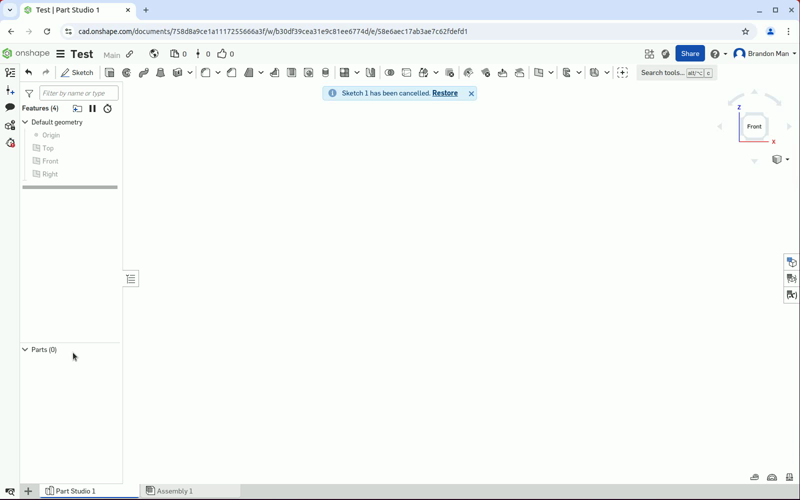
key_up(shift)
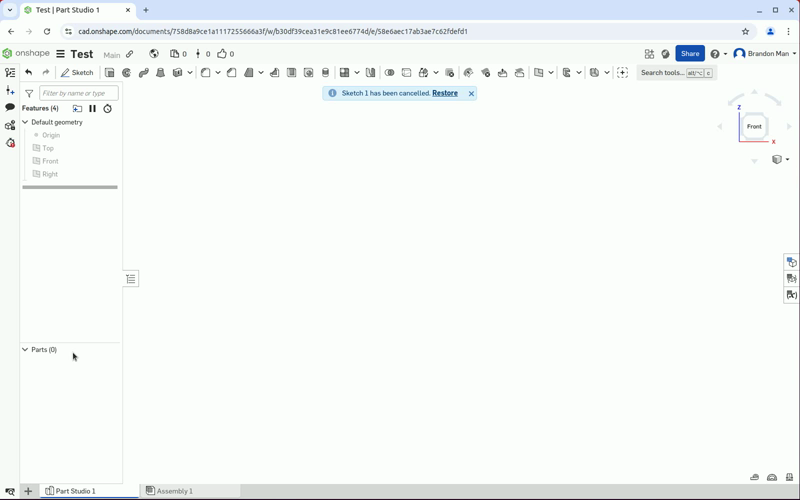
mouse_move(73, 352)
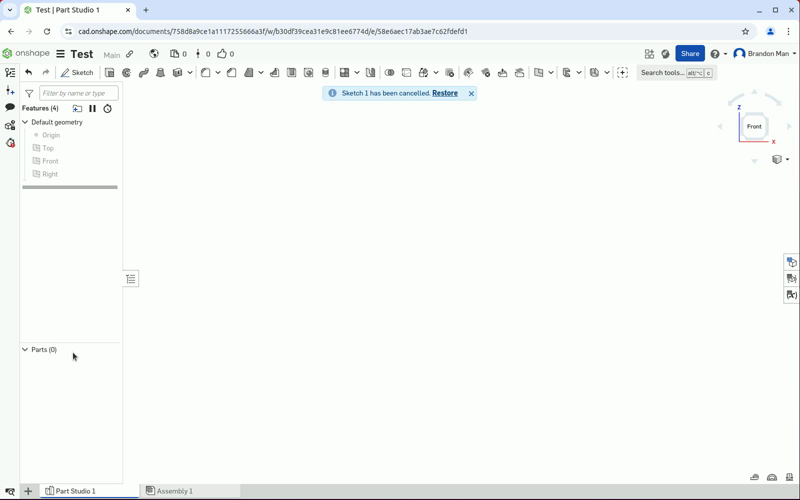
key(shift+y)
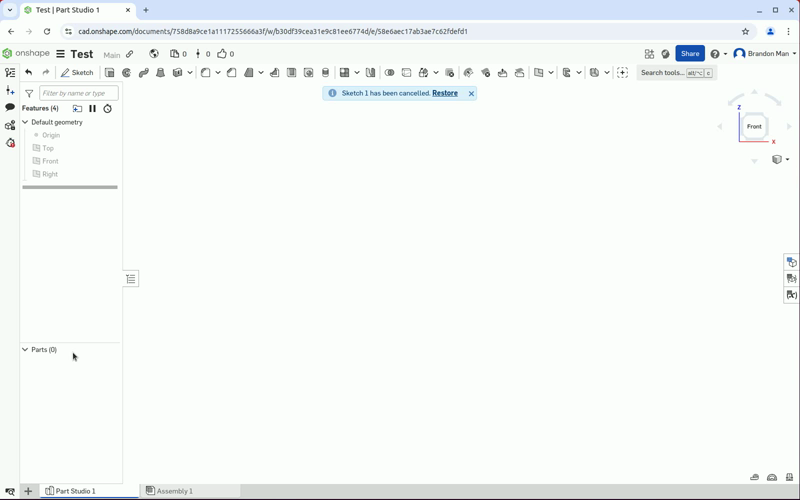
key(shift+s)
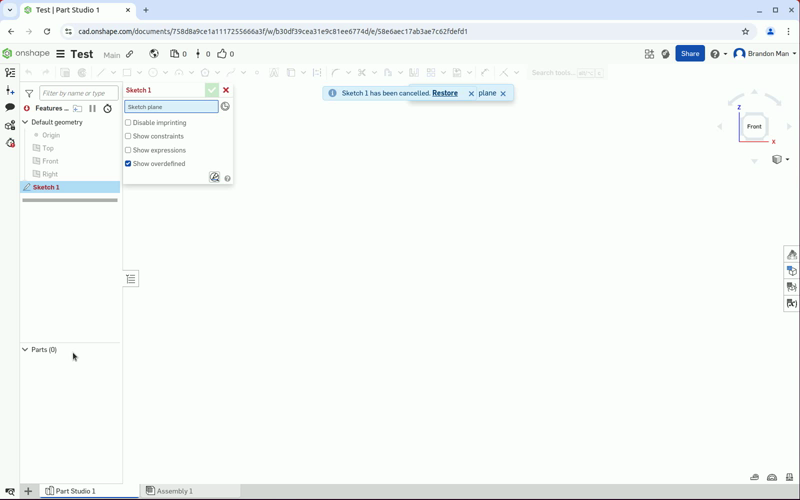
mouse_move(73, 163)
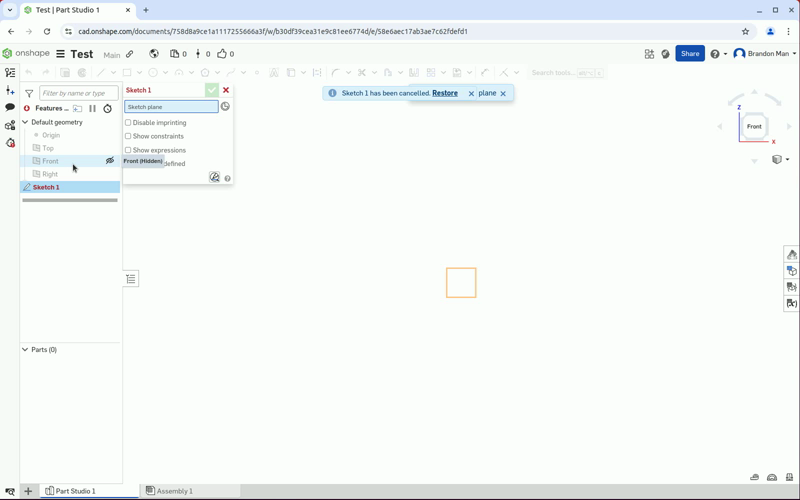
click(73, 163)
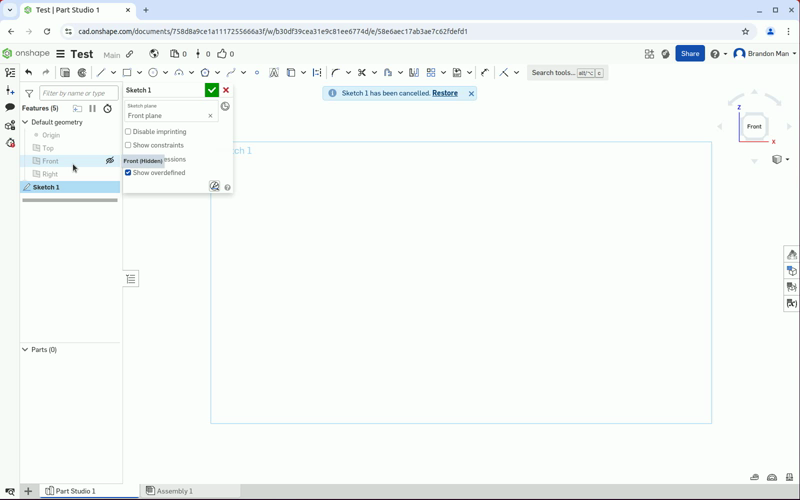
mouse_move(73, 352)
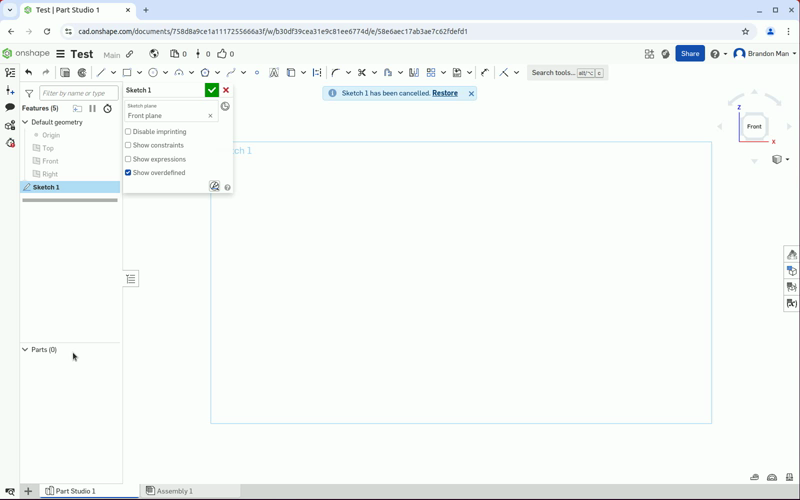
key(y)
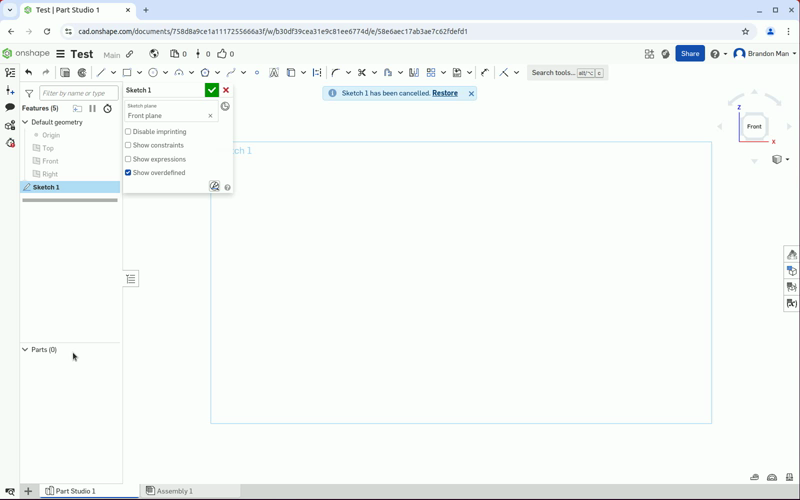
key(c)
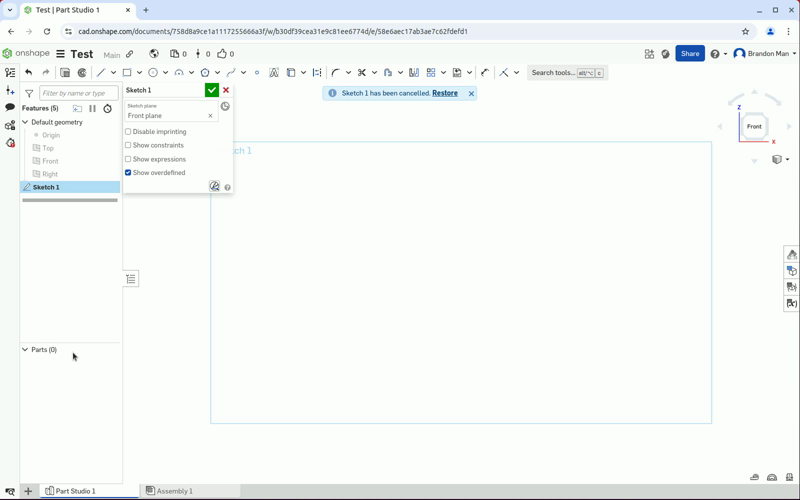
key_down(shift)
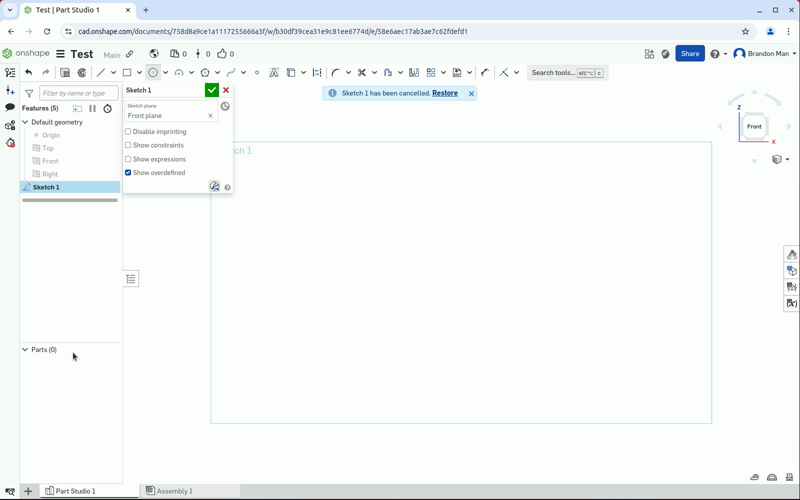
mouse_move(461, 282)
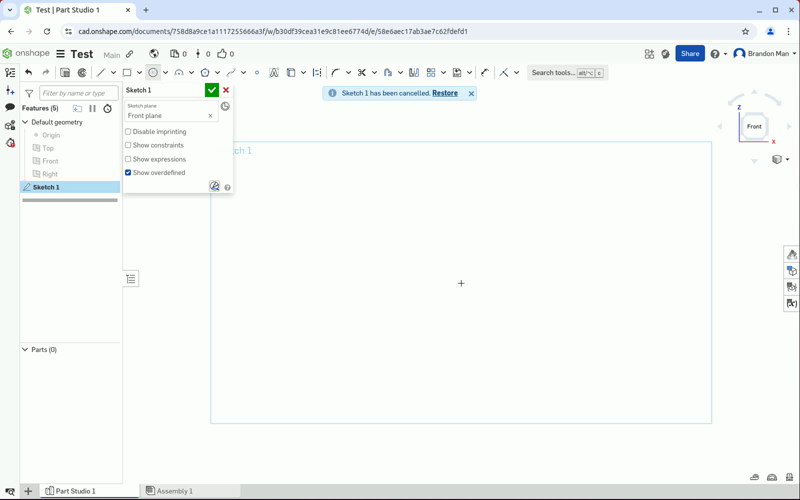
click(461, 282)
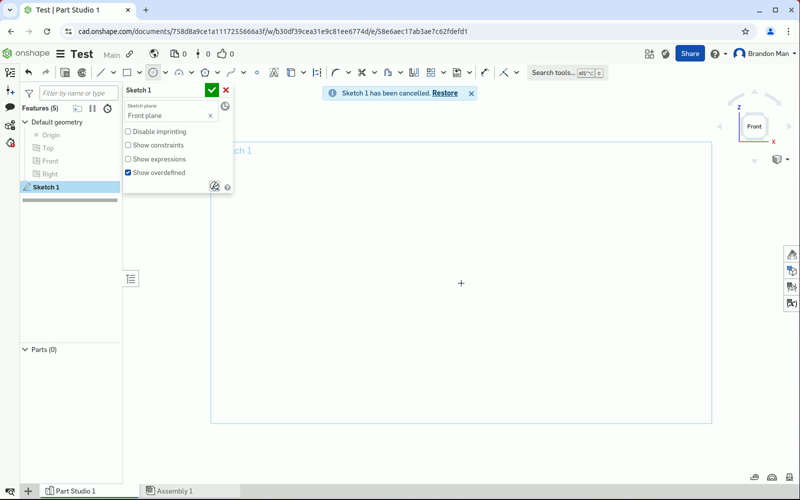
key_up(shift)
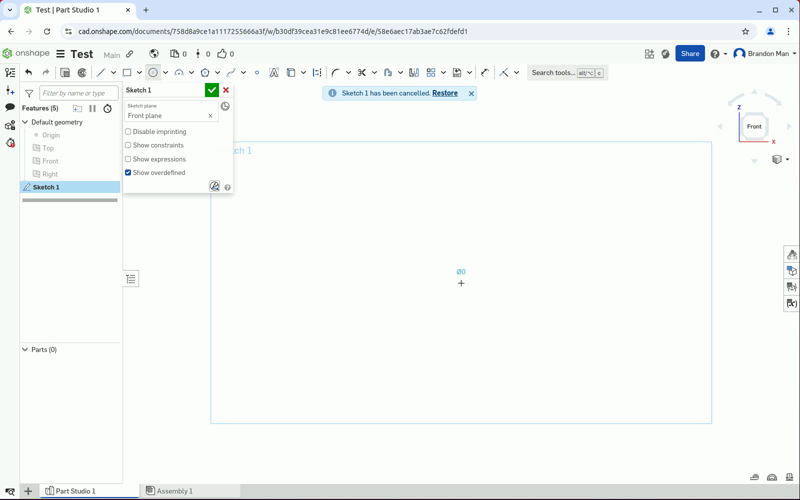
mouse_move(499, 282)
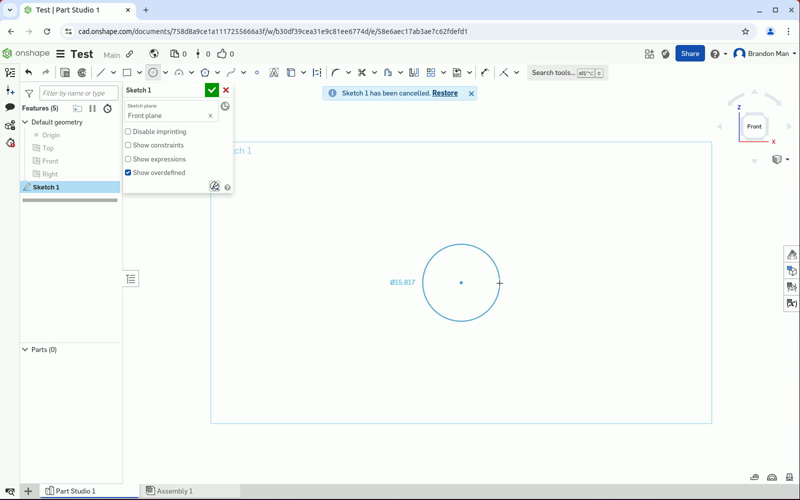
click(499, 282)
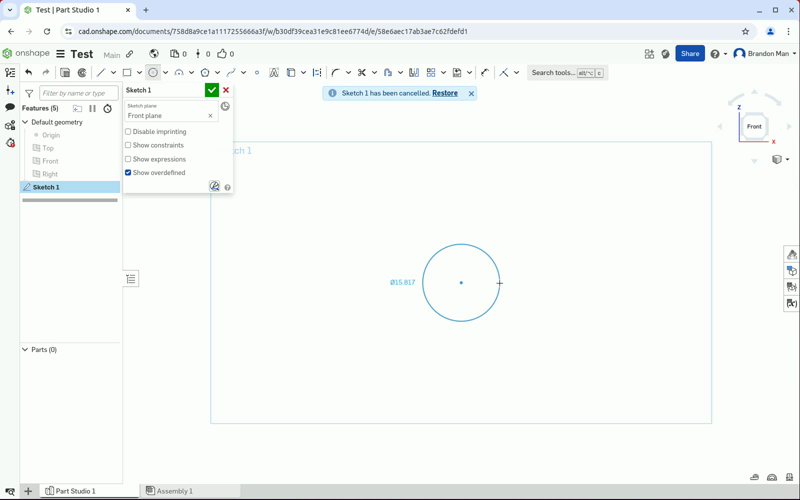
key(esc)
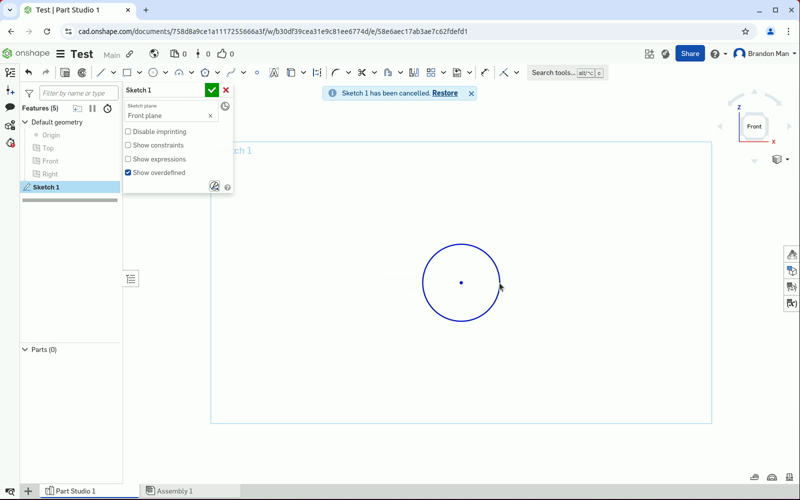
mouse_move(472, 310)
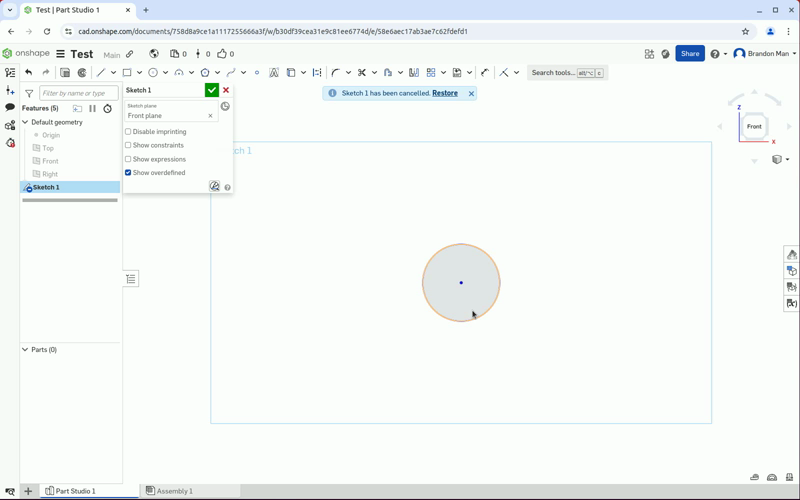
click(472, 310)
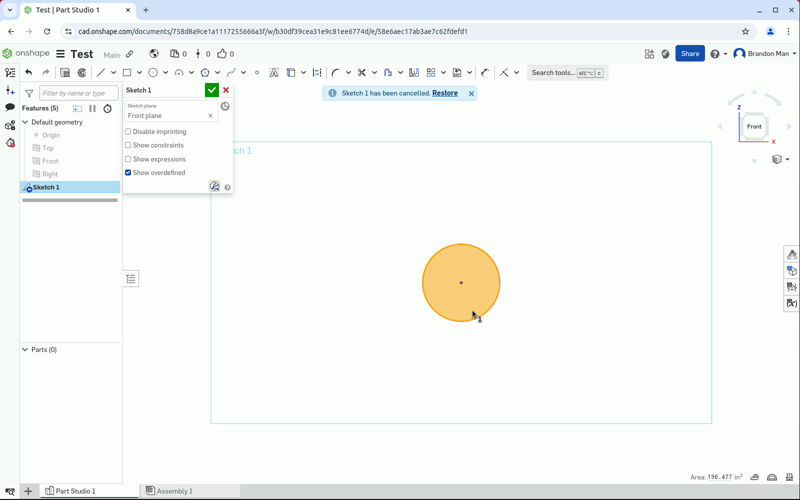
mouse_move(73, 352)
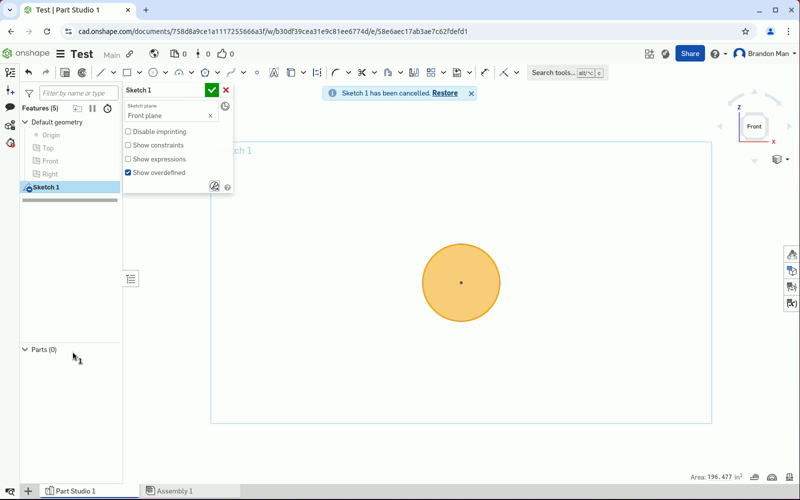
key(shift+y)
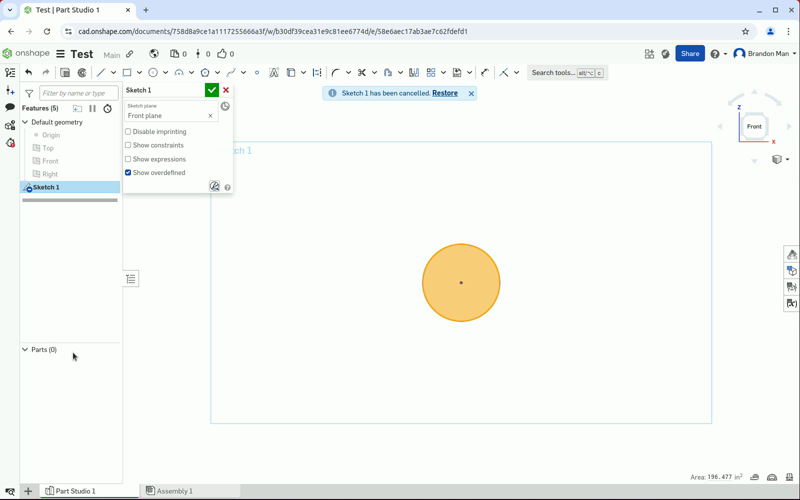
key(shift+e)
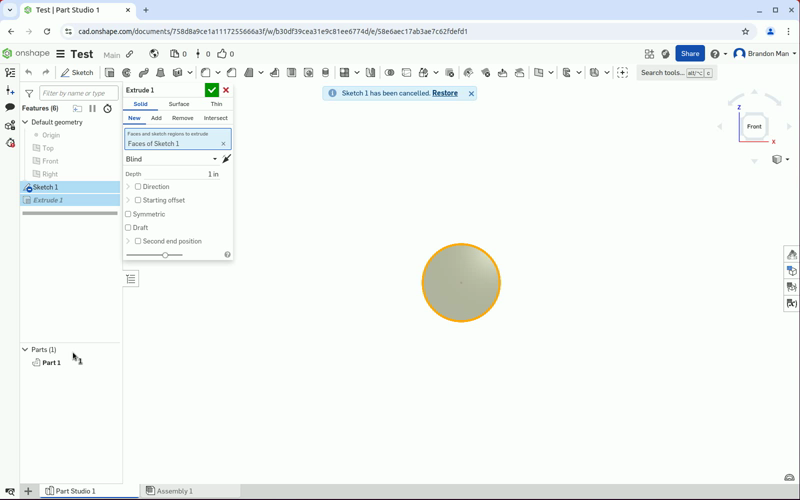
mouse_move(143, 106)
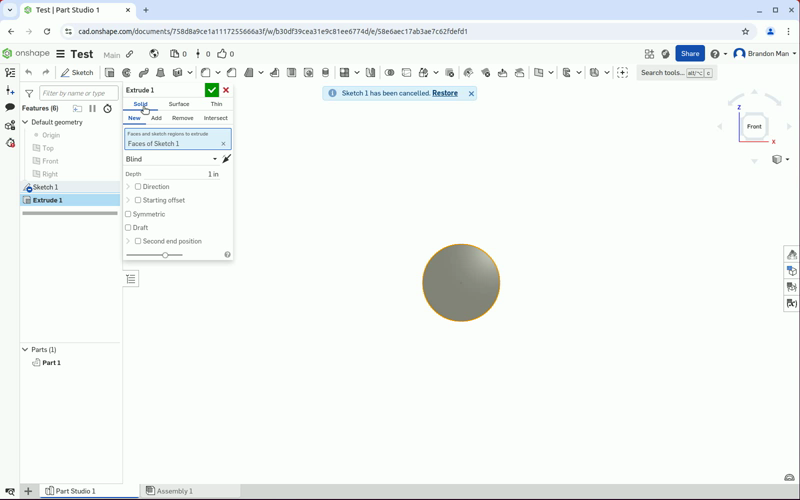
click(143, 106)
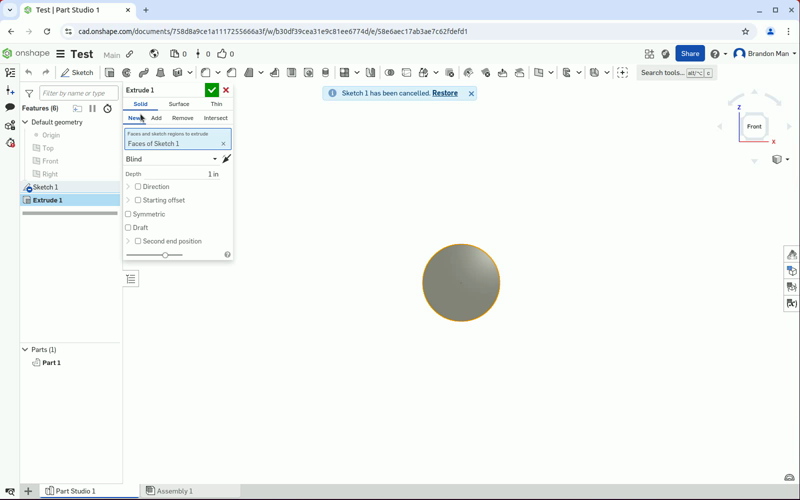
mouse_move(137, 120)
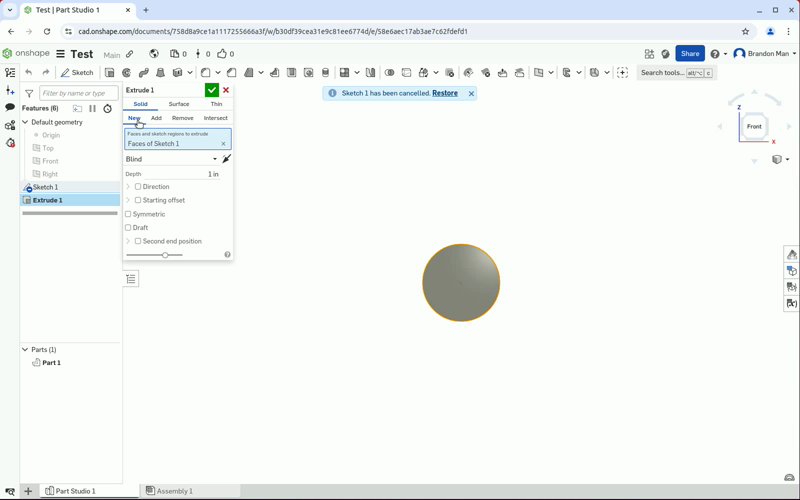
click(137, 120)
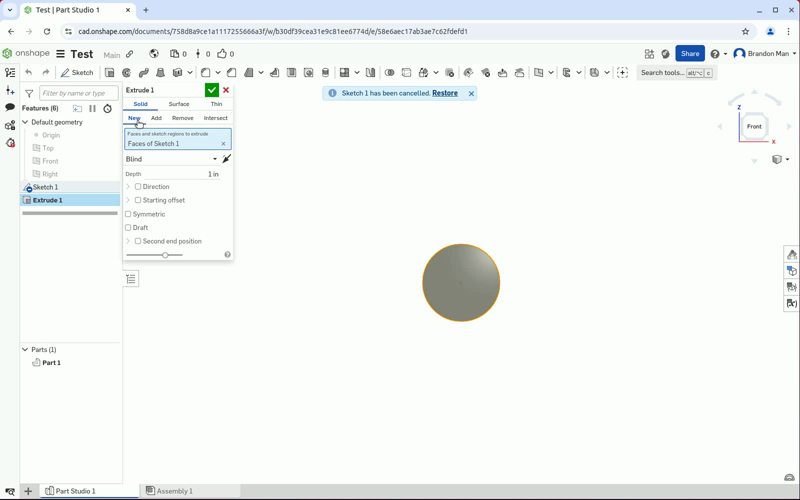
key(tab, 4)
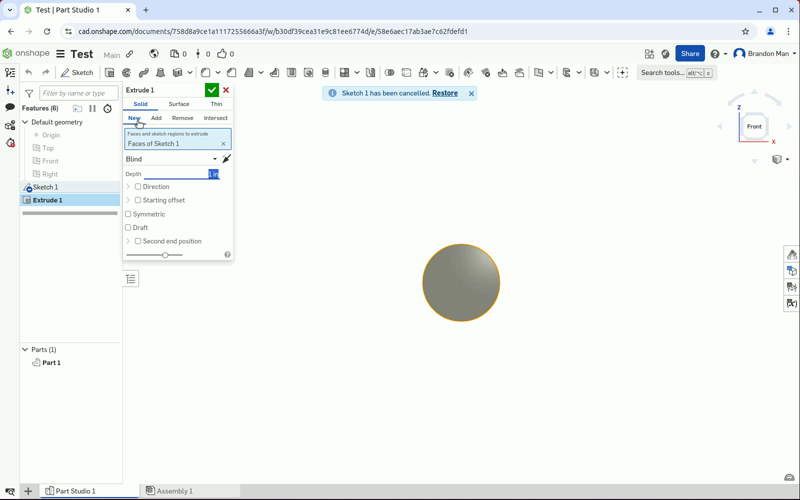
text(23.108)
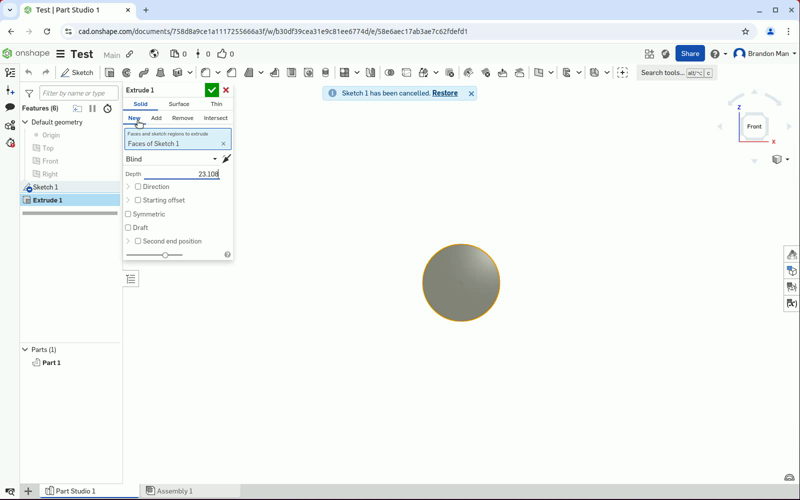
key(enter)
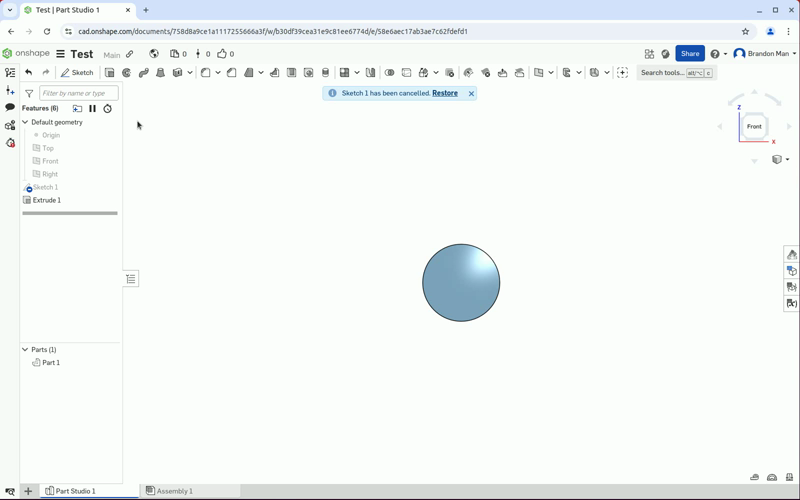
key(shift+h)
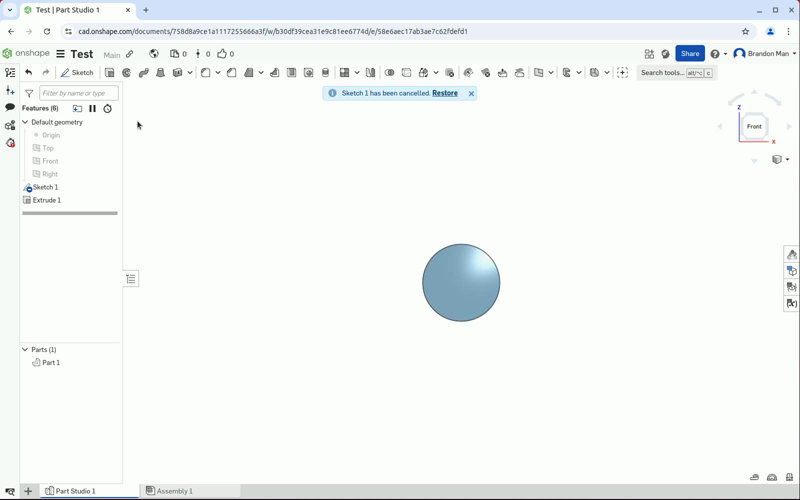
key(shift+h)
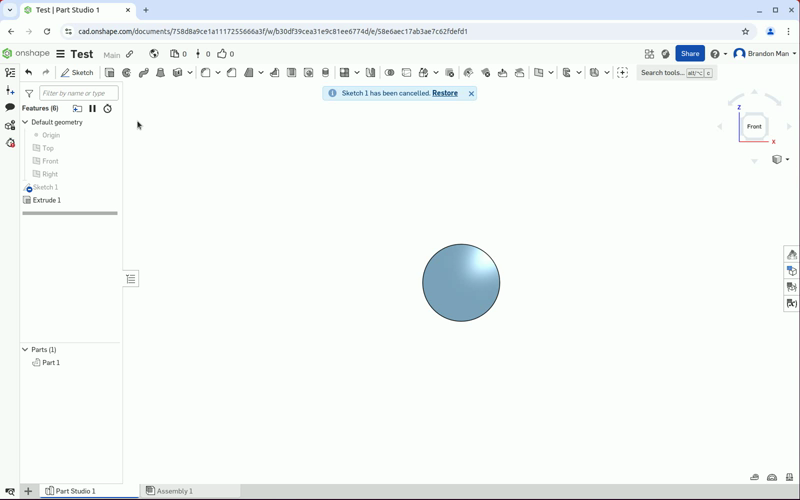
mouse_move(73, 189)
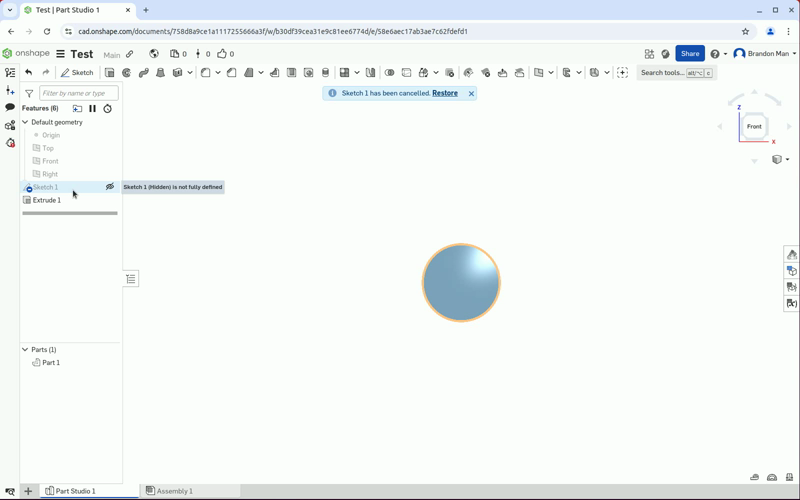
click(73, 189)
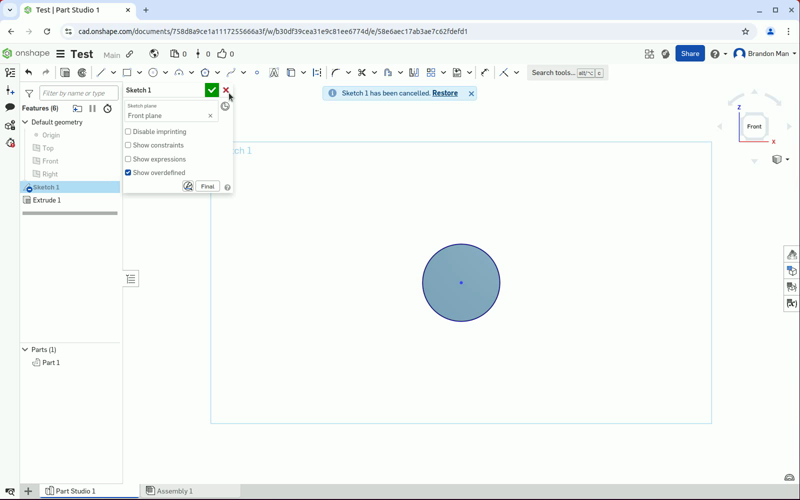
mouse_move(229, 92)
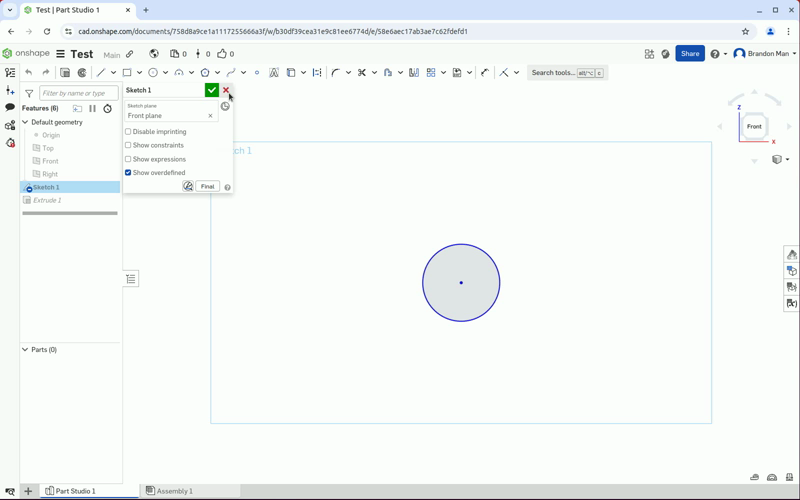
click(229, 92)
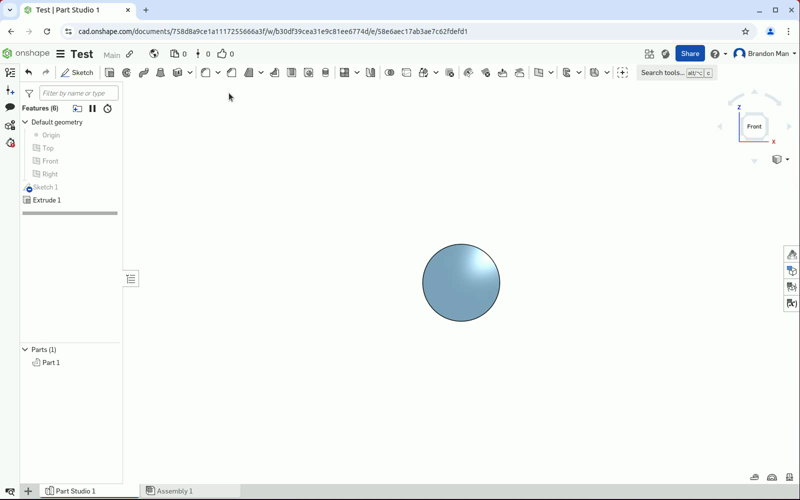
mouse_move(541, 75)
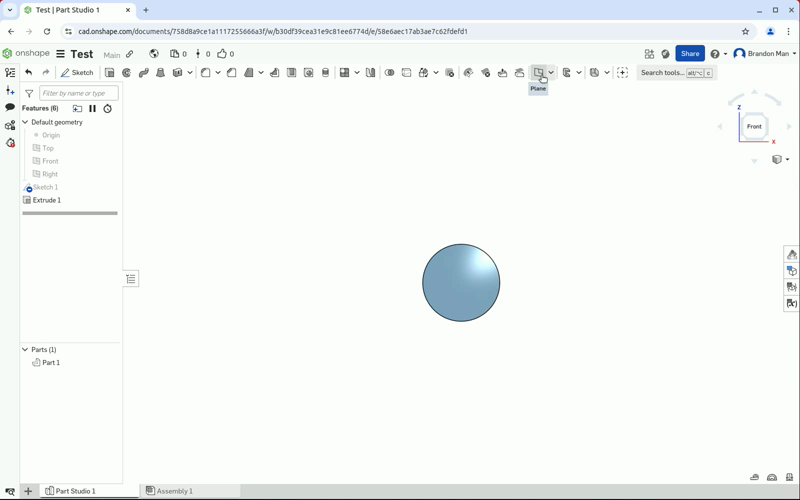
click(541, 75)
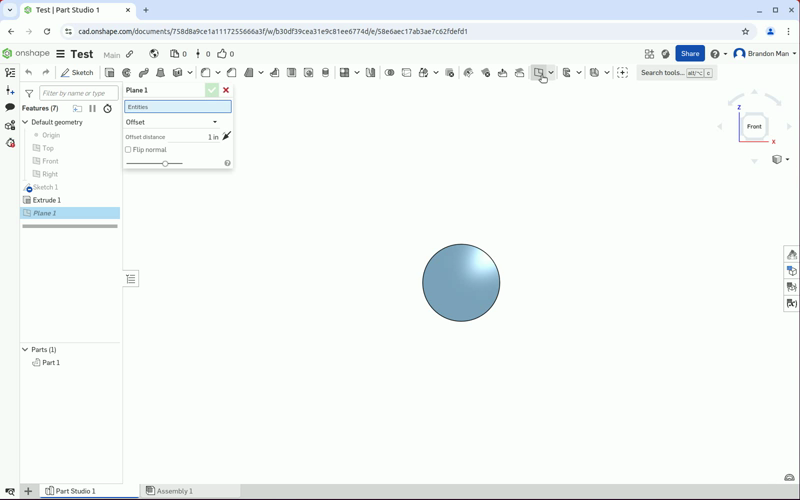
mouse_move(73, 163)
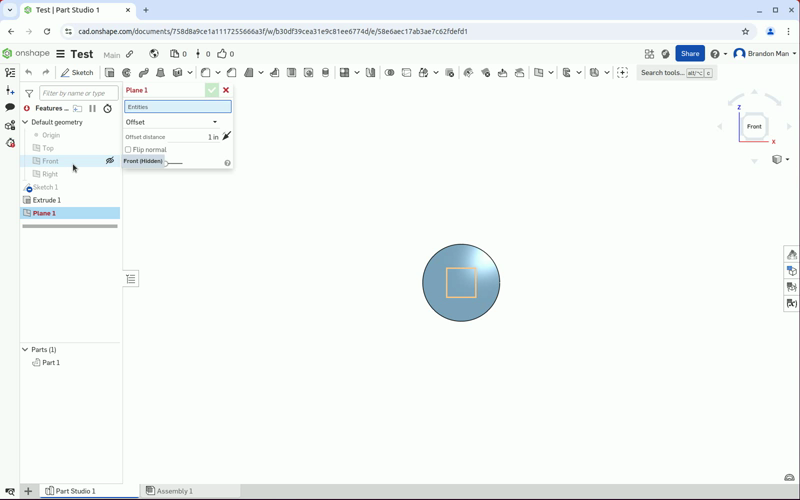
click(73, 163)
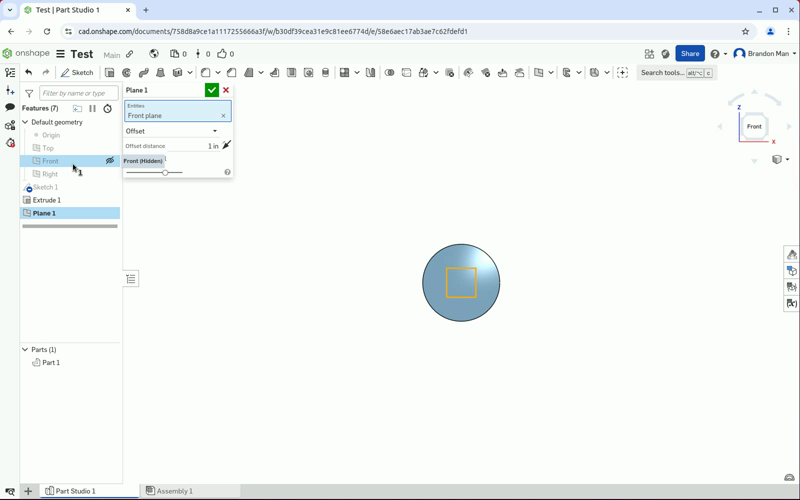
key(tab, 2)
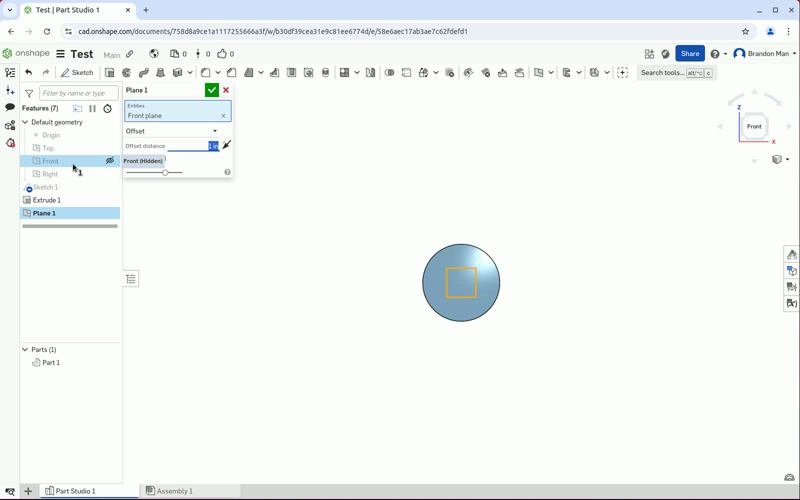
text(23.108)
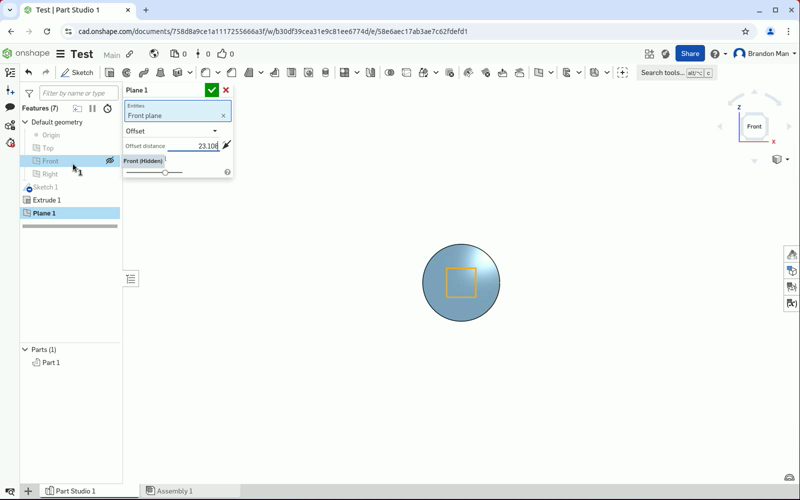
key(enter, 2)
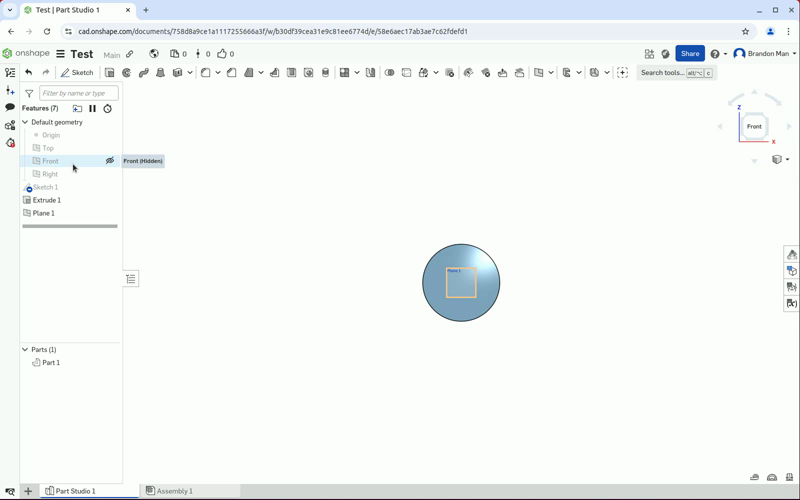
key(shift+s)
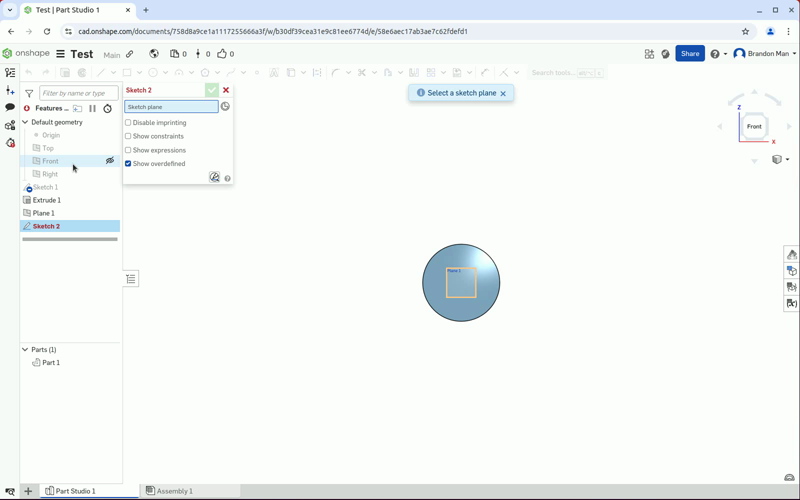
mouse_move(73, 215)
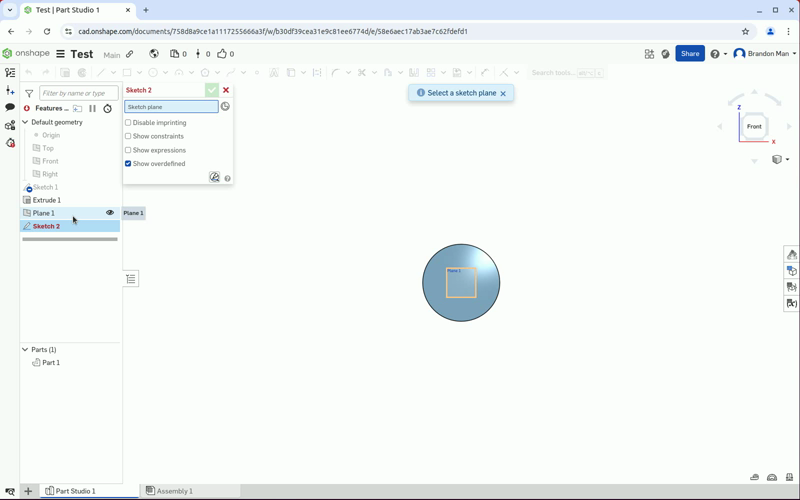
click(73, 215)
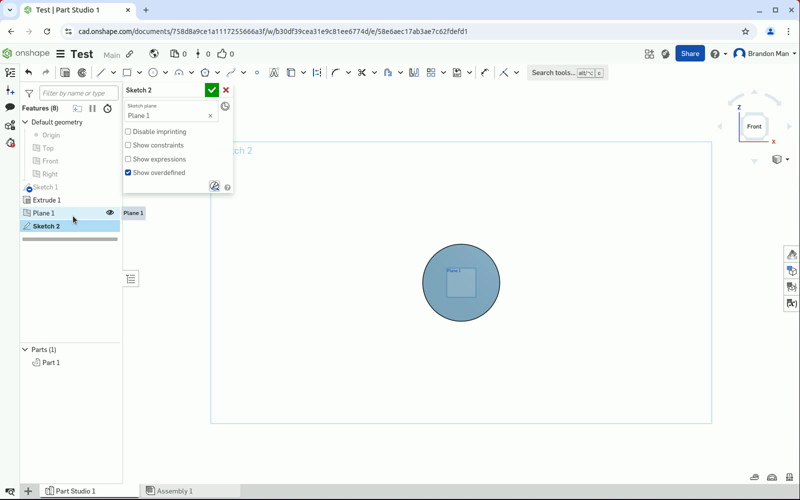
mouse_move(73, 352)
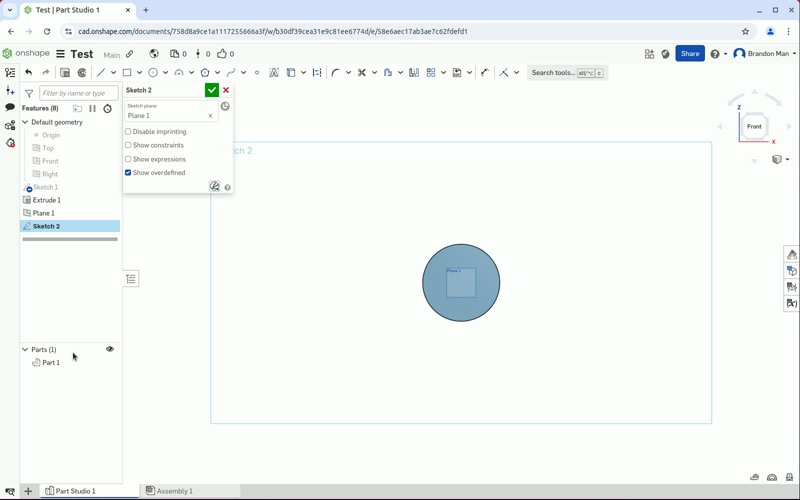
key(y)
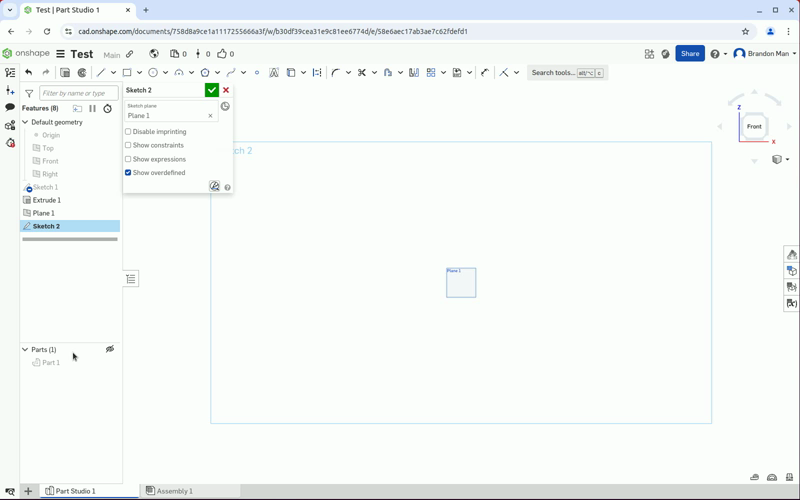
key(c)
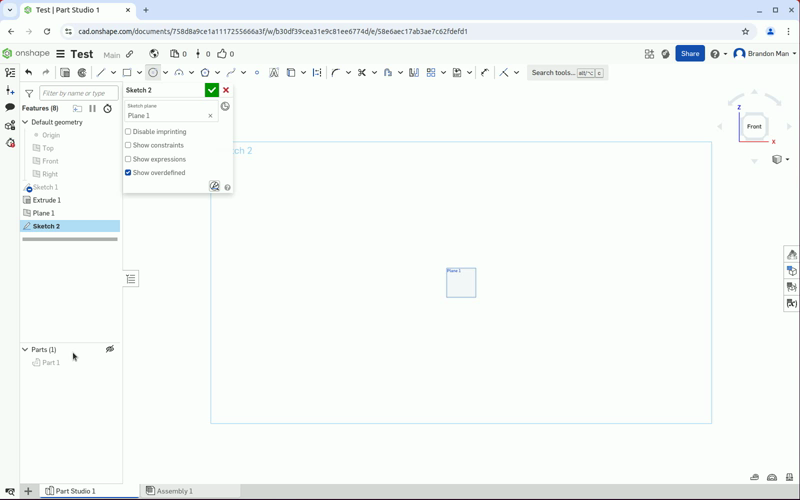
key_down(shift)
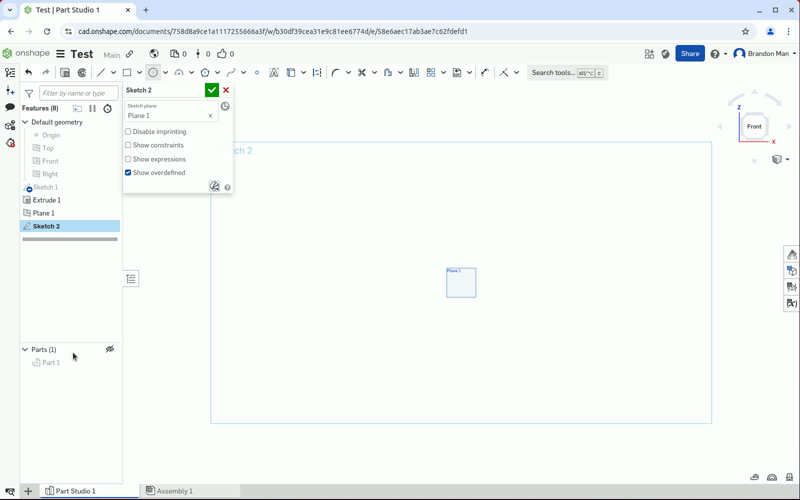
mouse_move(461, 282)
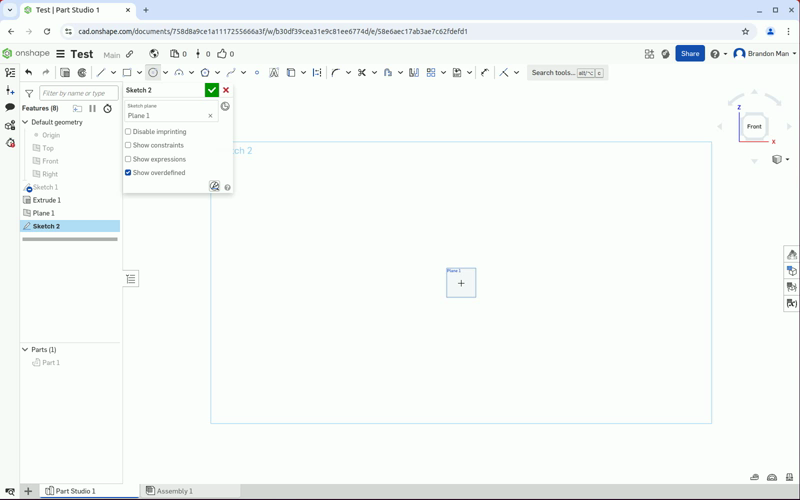
click(461, 282)
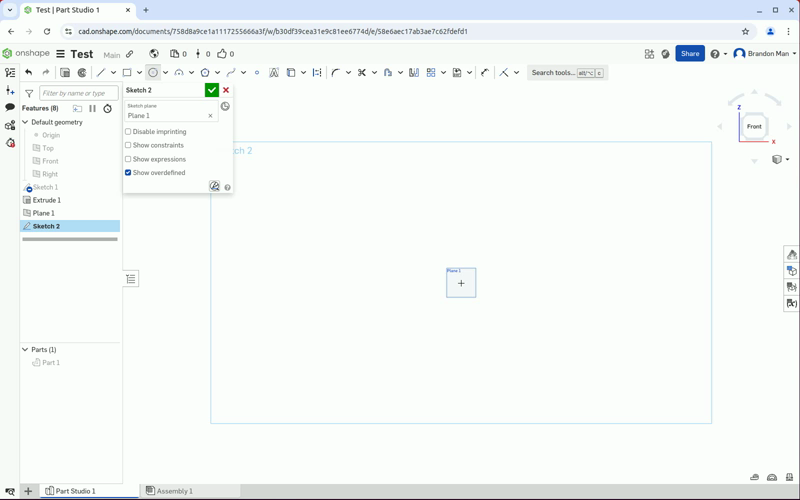
key_up(shift)
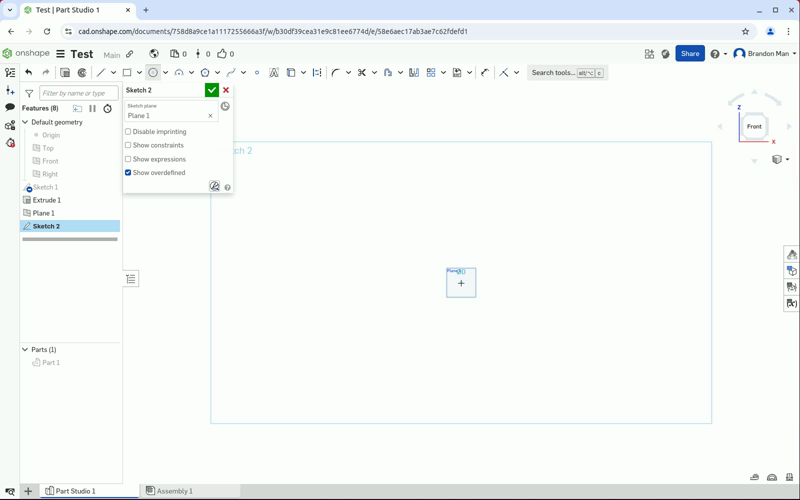
mouse_move(497, 282)
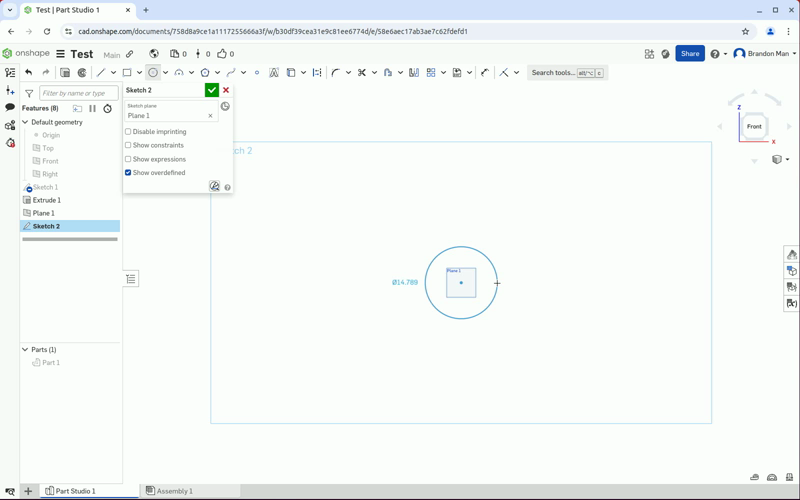
click(497, 282)
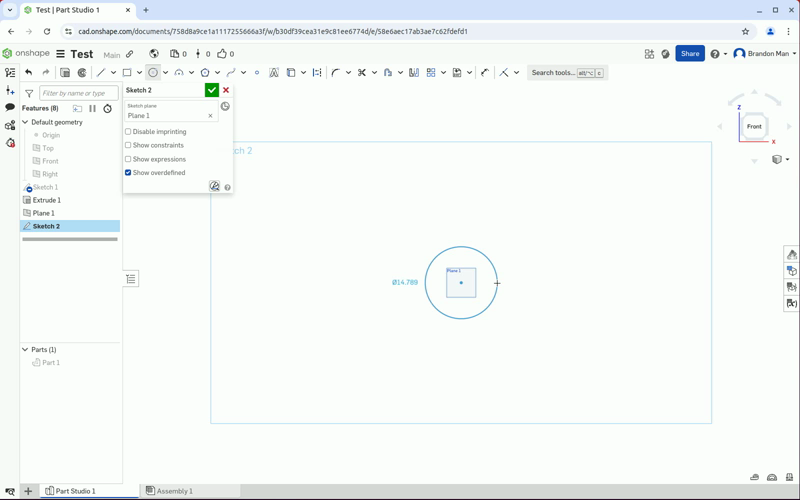
key(esc)
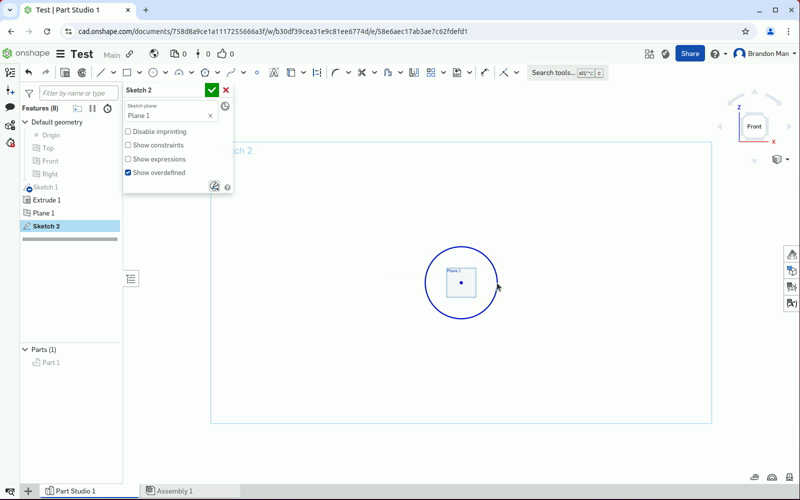
mouse_move(471, 305)
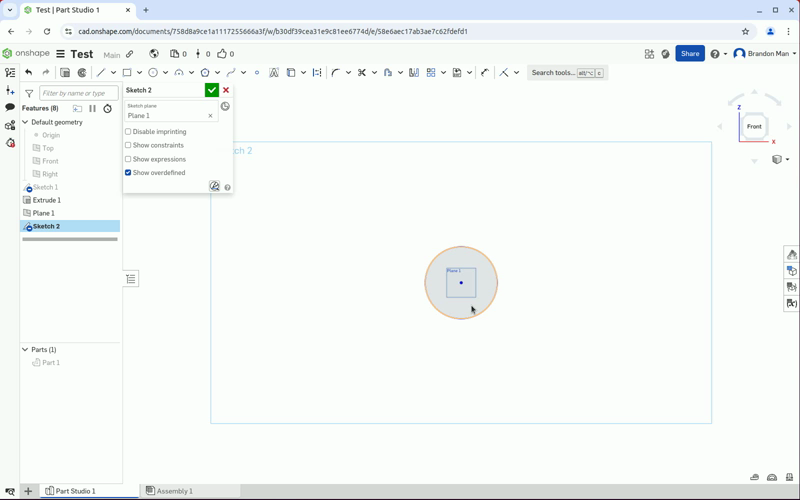
click(471, 305)
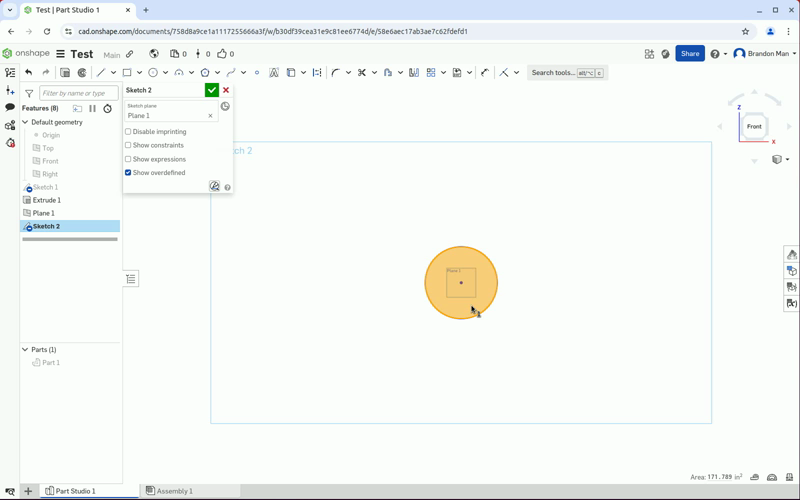
mouse_move(73, 352)
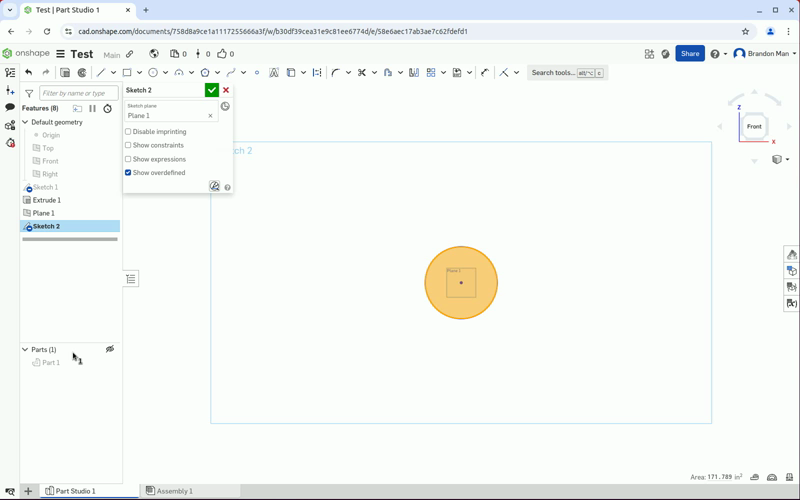
key(shift+y)
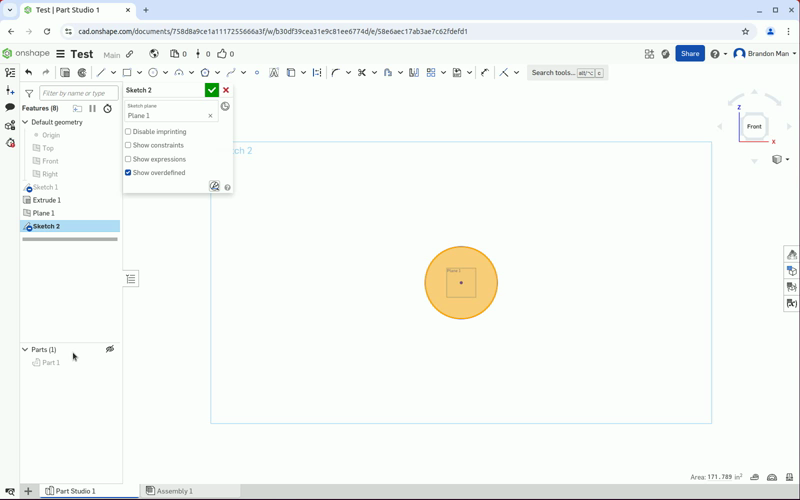
key(shift+e)
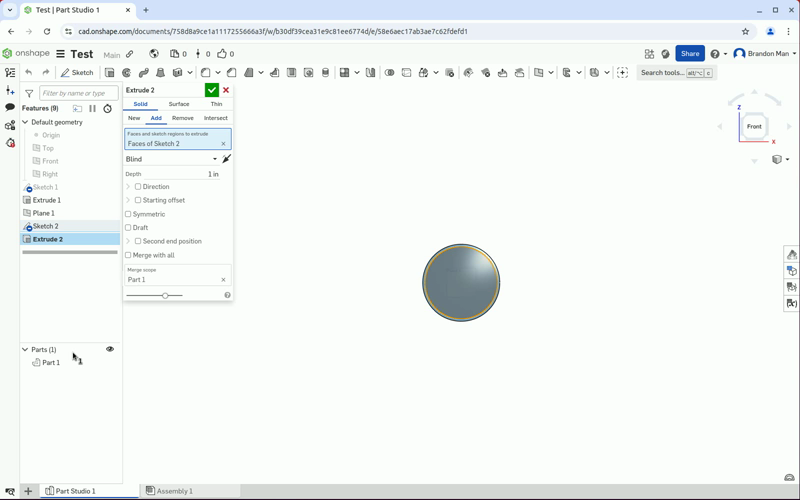
mouse_move(143, 106)
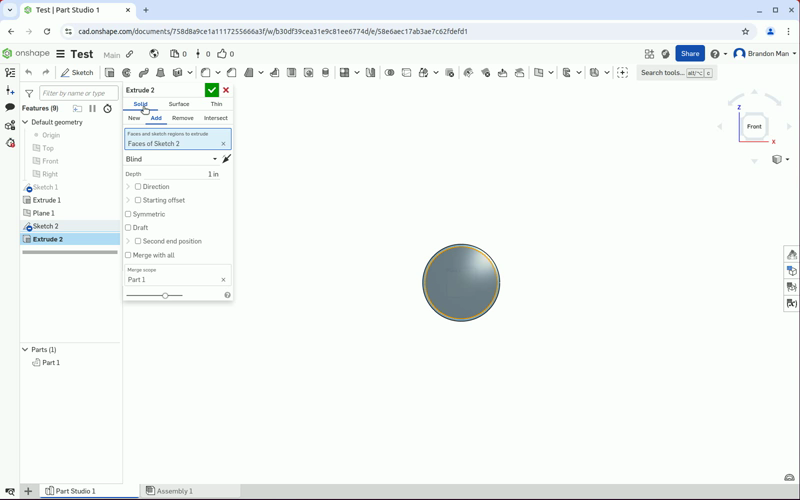
click(143, 106)
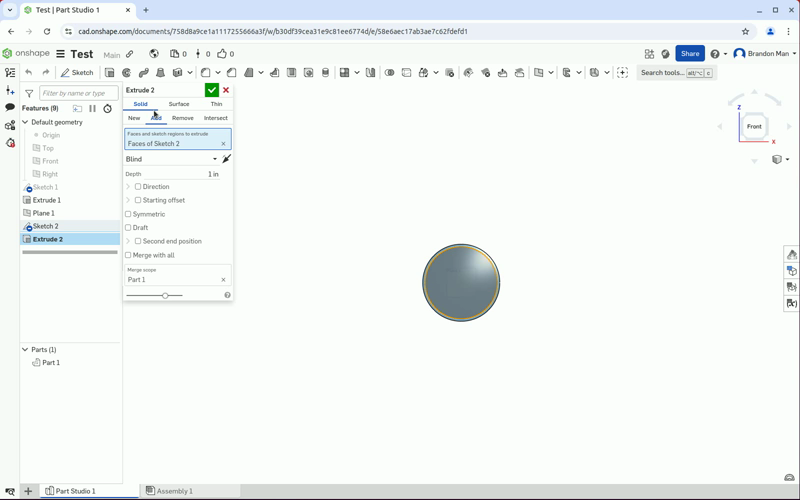
mouse_move(186, 120)
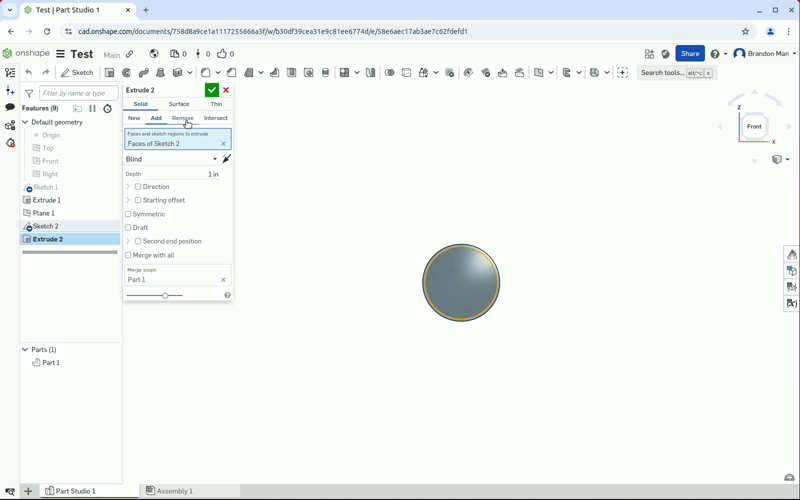
click(186, 120)
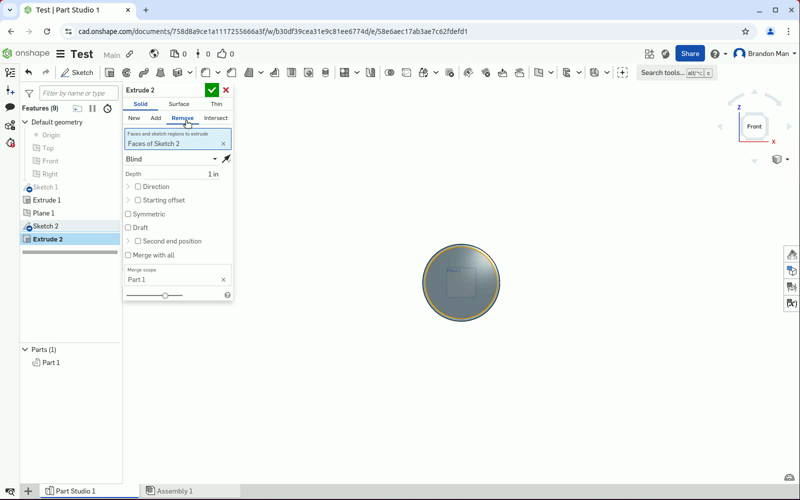
key(tab, 4)
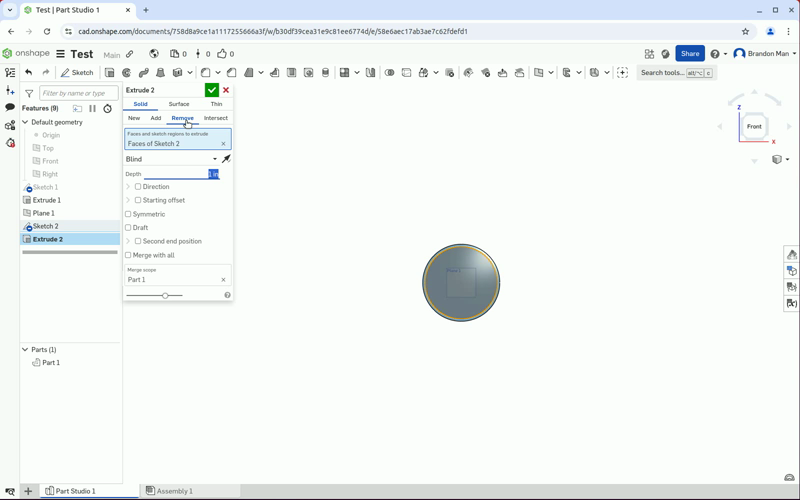
text(21.183)
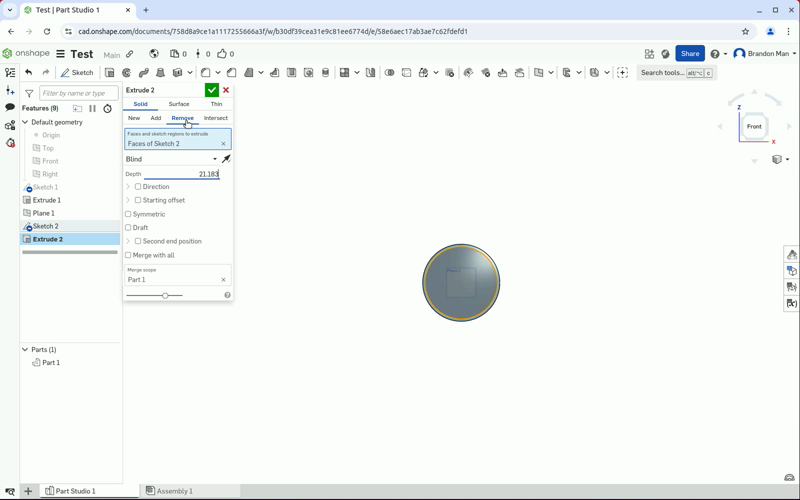
key(tab, 6)
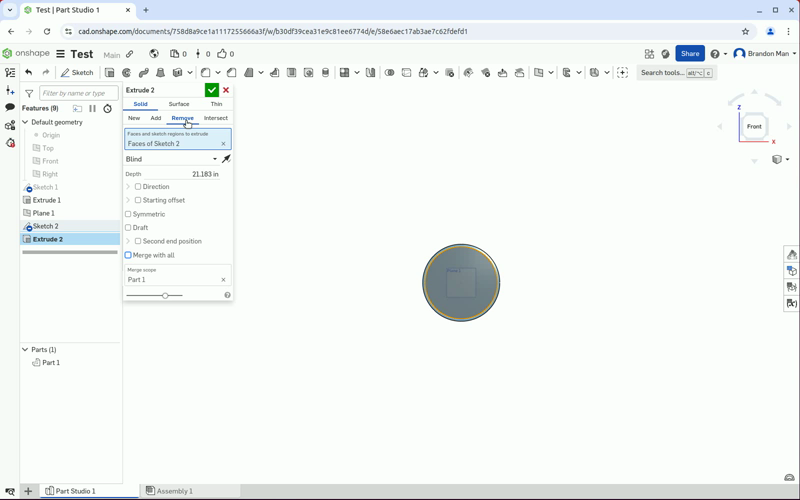
key(space)
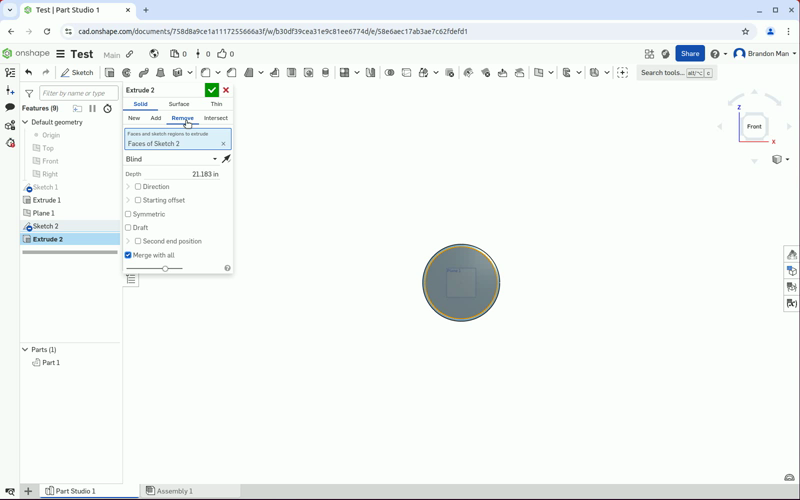
key(enter)
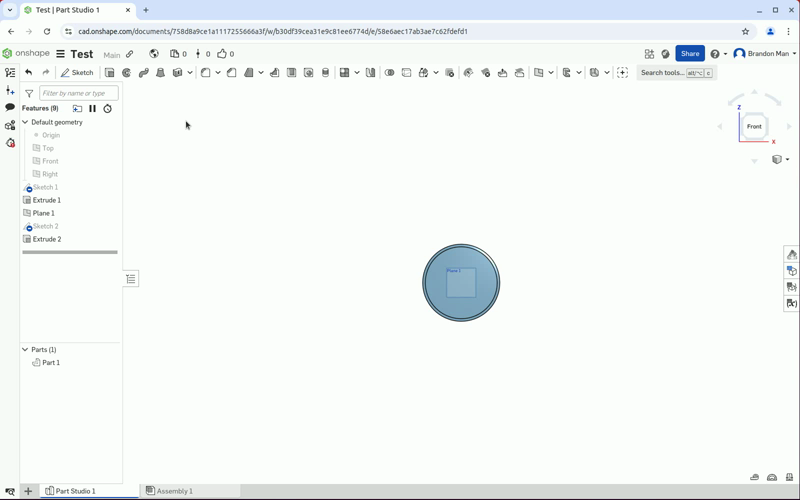
key(shift+h)
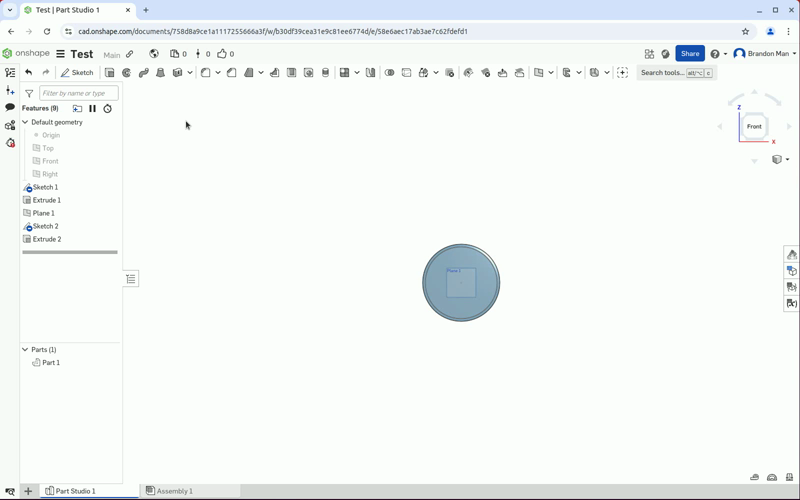
key(shift+h)
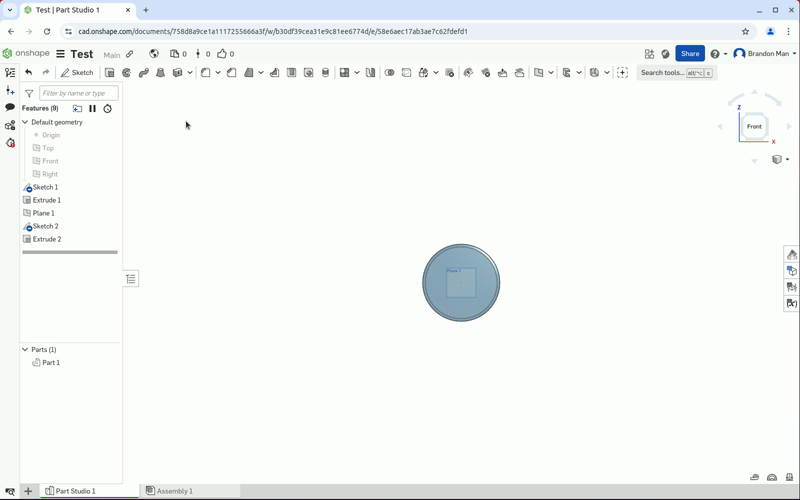
key(shift+7)
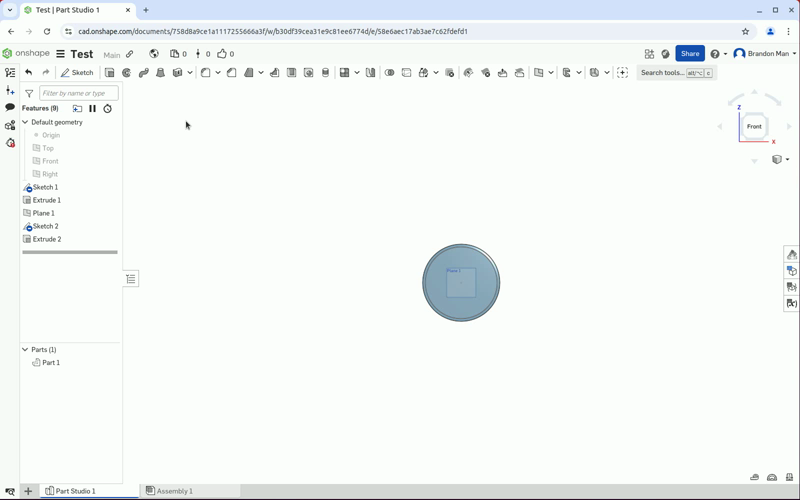
key(left, 2)
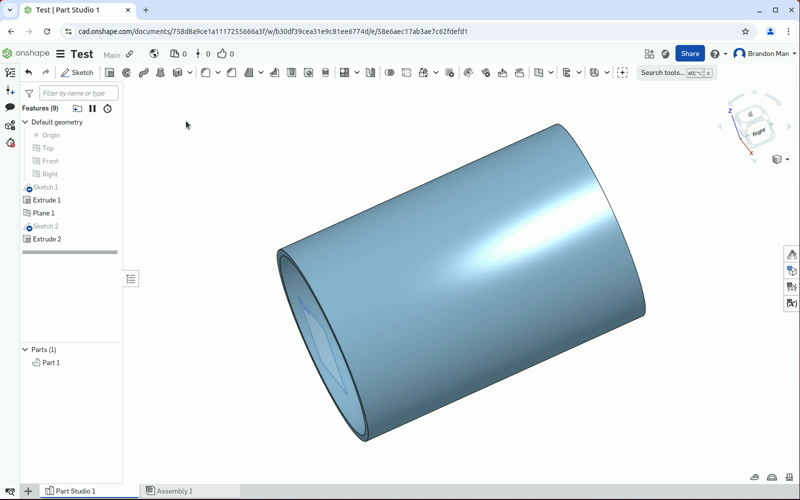
key(down, 2)
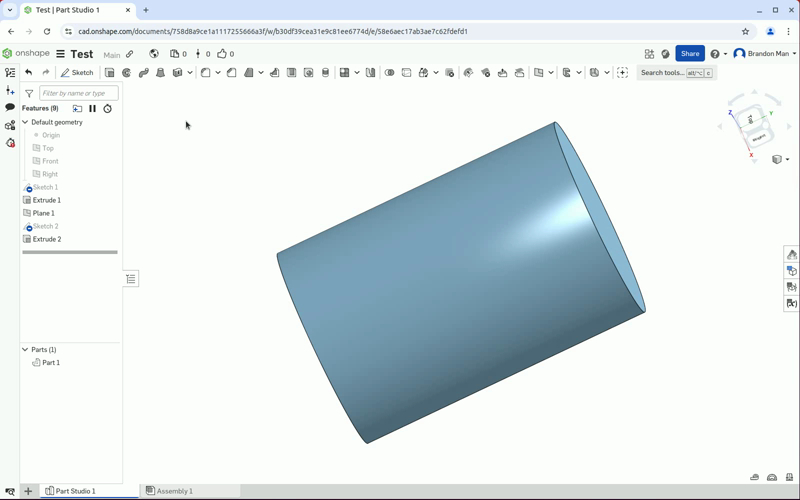
key(up, 2)
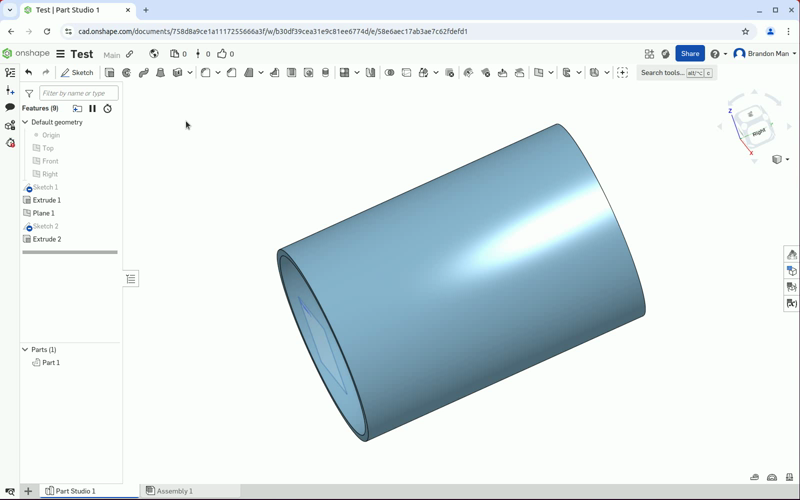
key(right, 2)
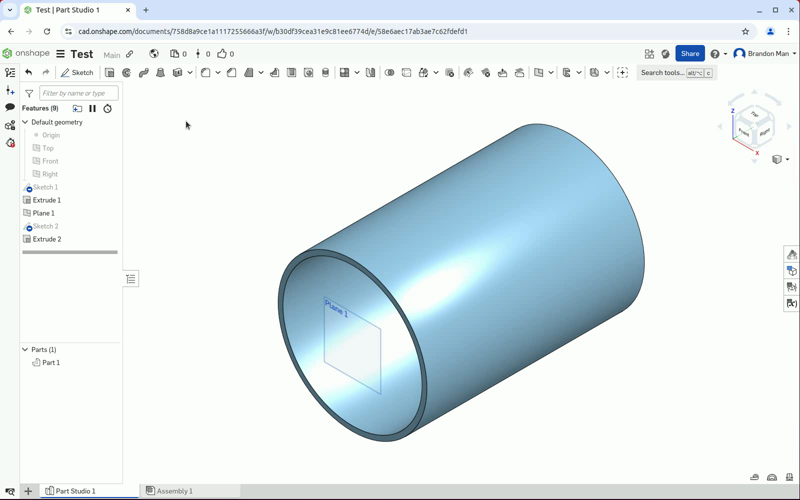
mouse_move(73, 189)
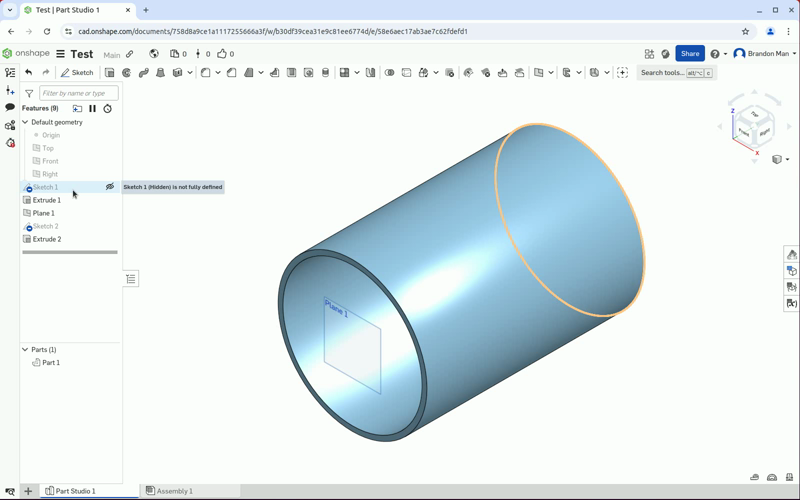
click(73, 189)